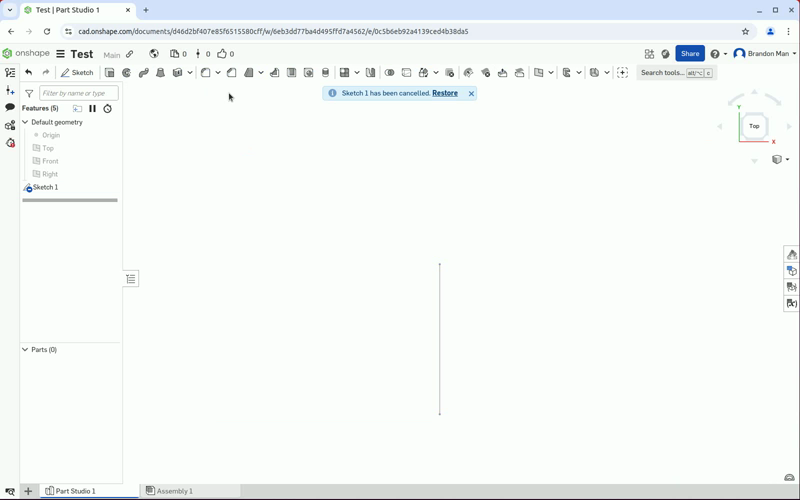
key(shift+h)
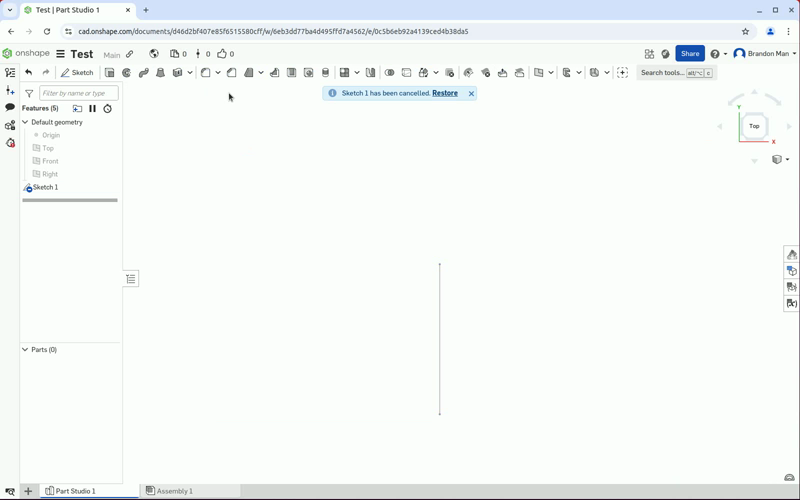
key(shift+s)
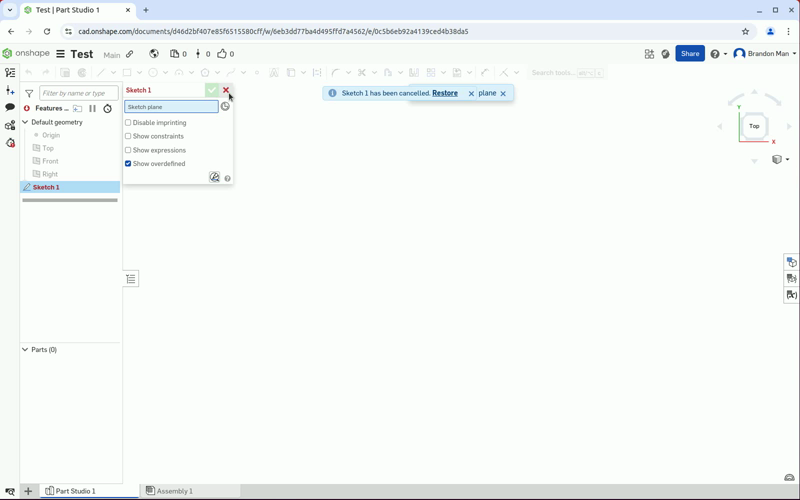
mouse_move(73, 150)
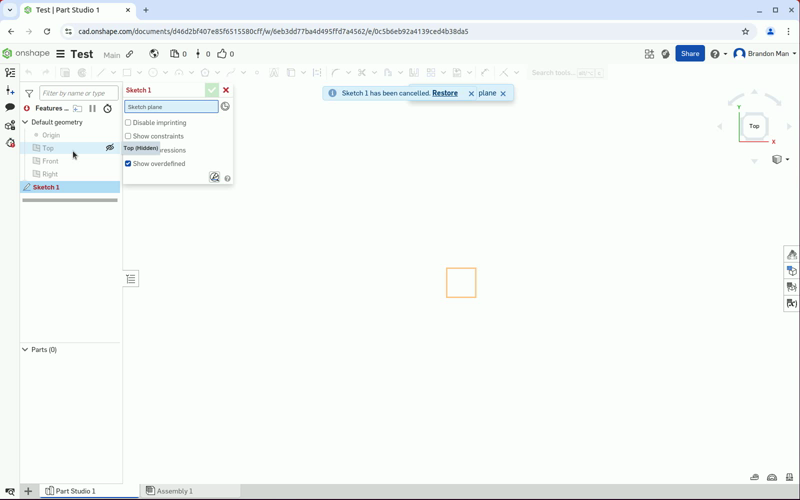
click(73, 150)
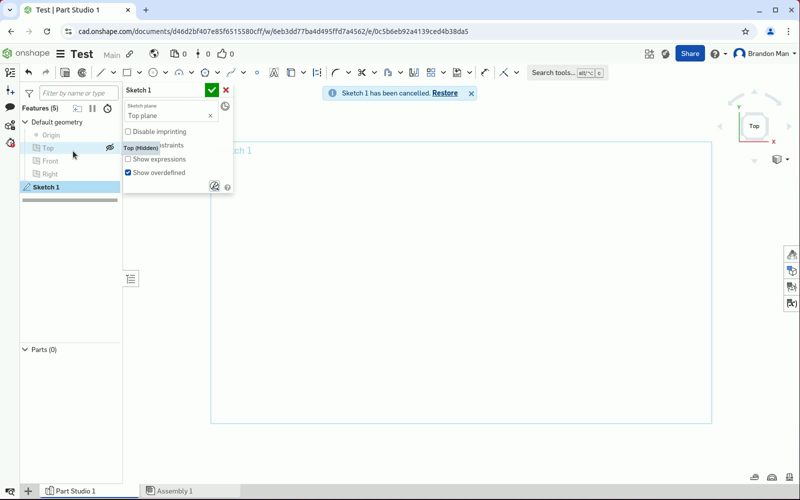
mouse_move(73, 352)
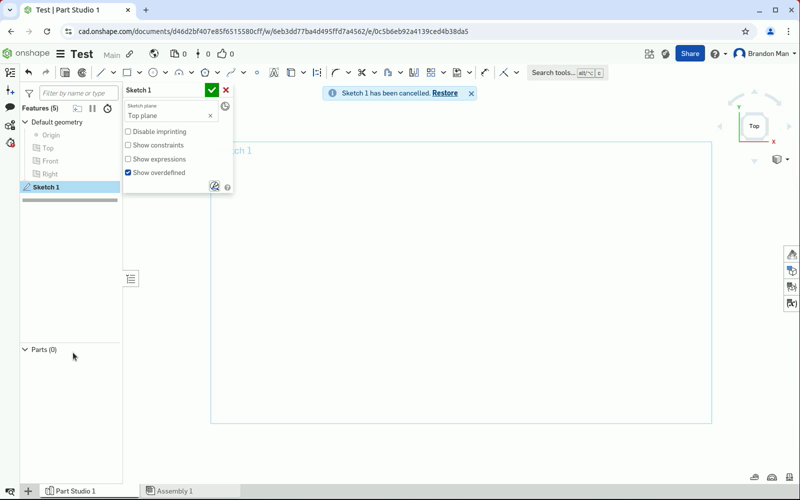
key(y)
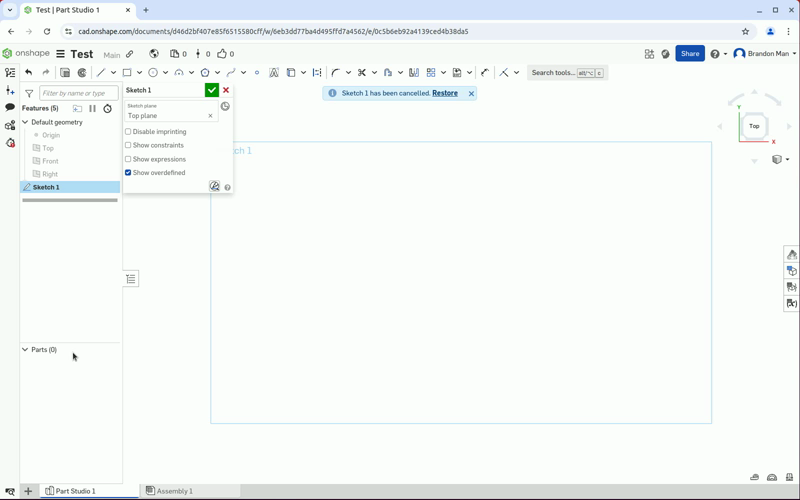
key(c)
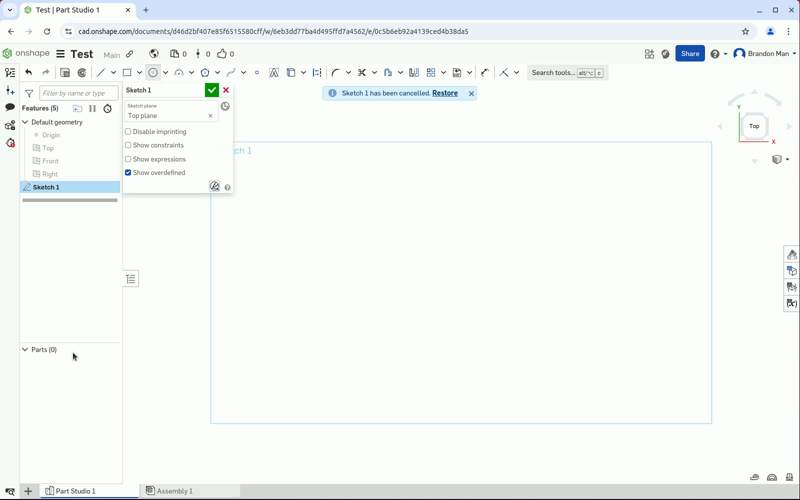
key_down(shift)
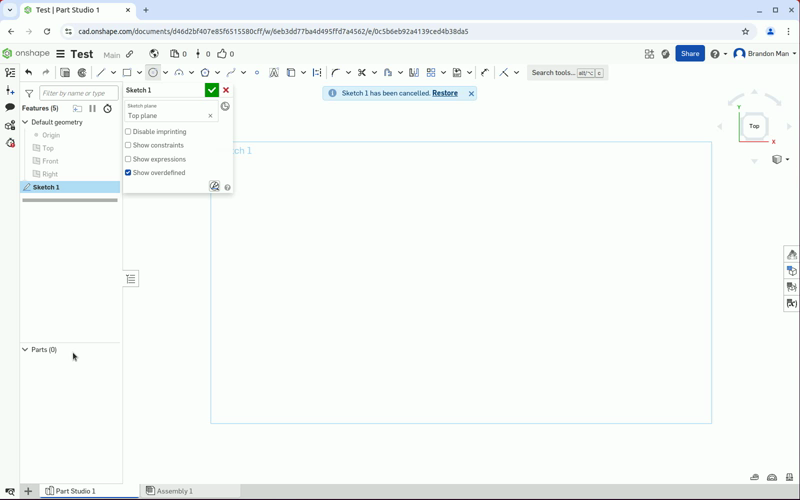
mouse_move(461, 282)
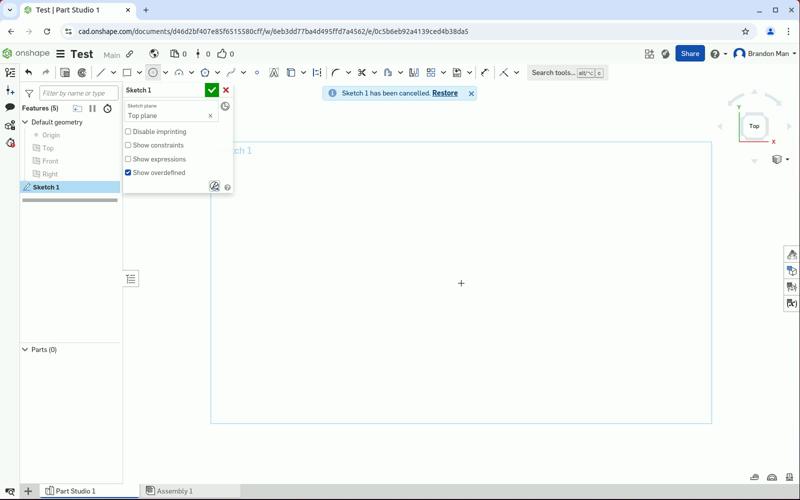
click(461, 282)
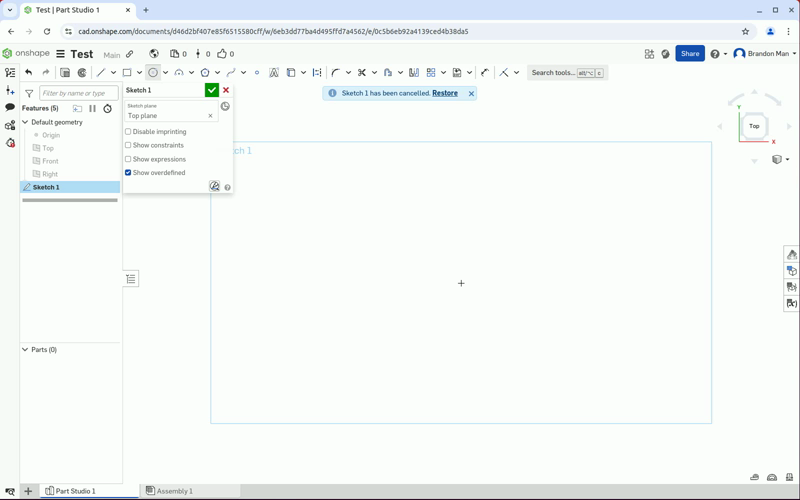
key_up(shift)
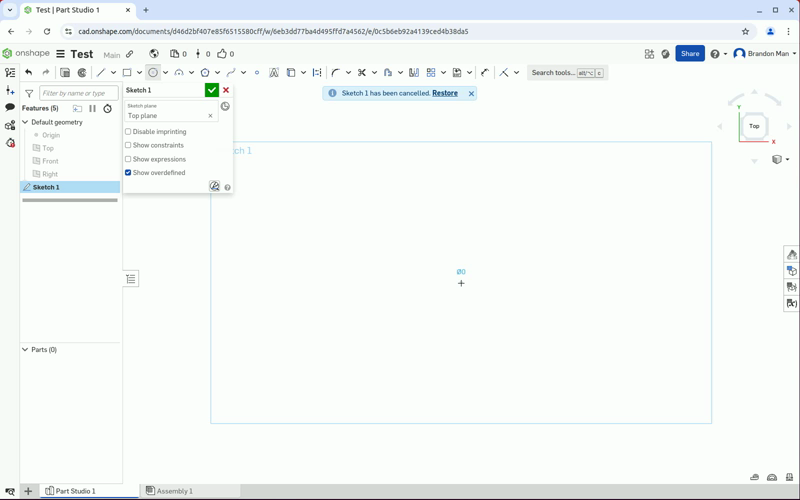
mouse_move(574, 282)
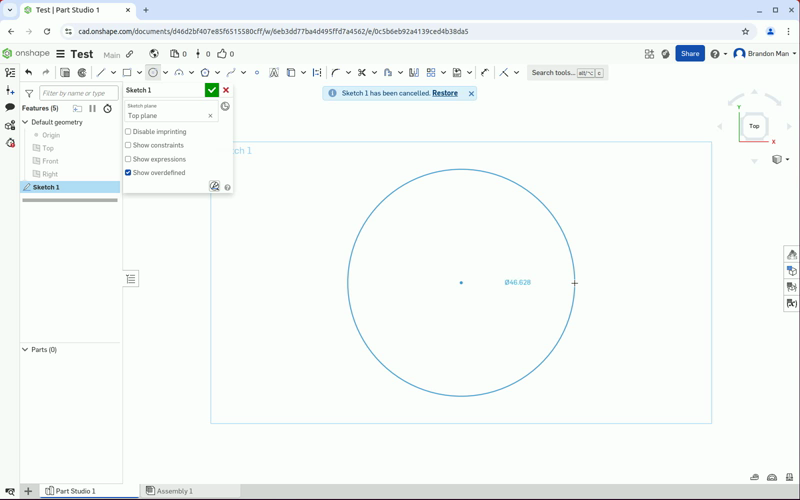
click(574, 282)
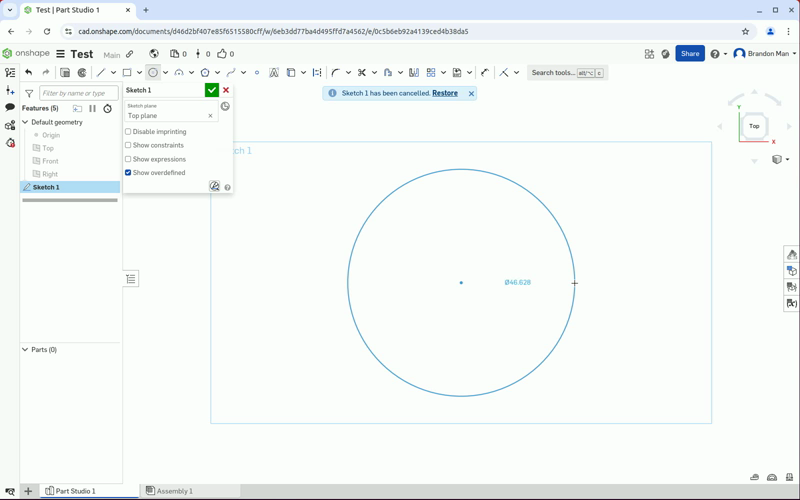
key(esc)
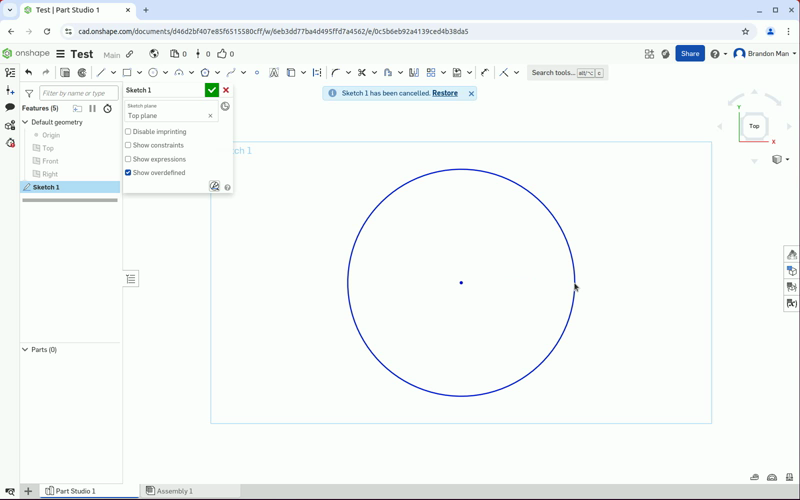
mouse_move(425, 257)
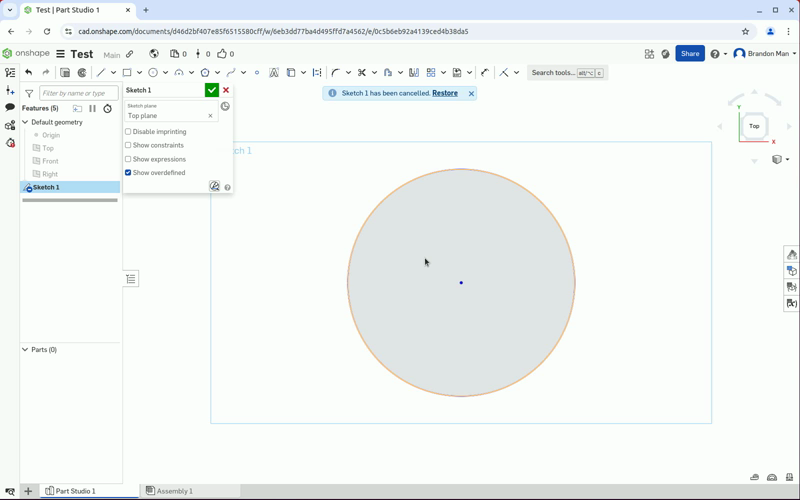
click(425, 257)
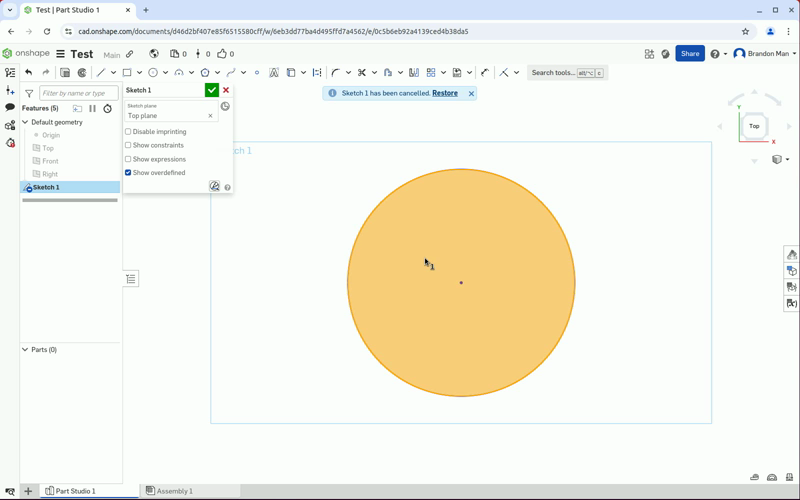
mouse_move(73, 352)
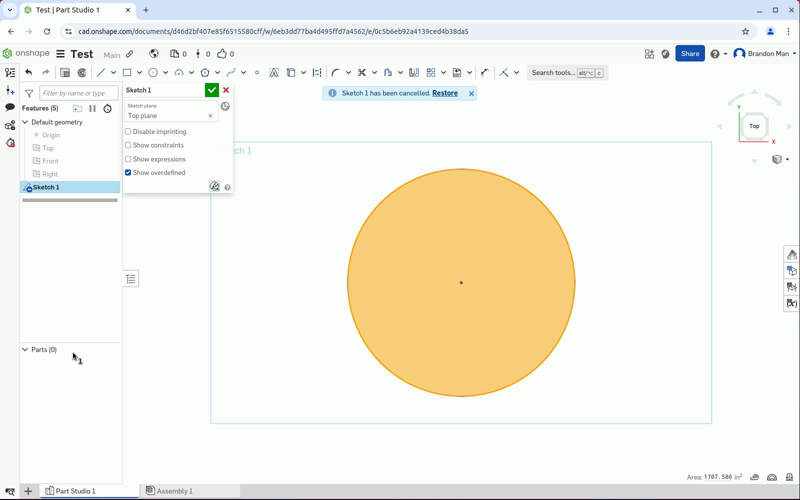
key(shift+y)
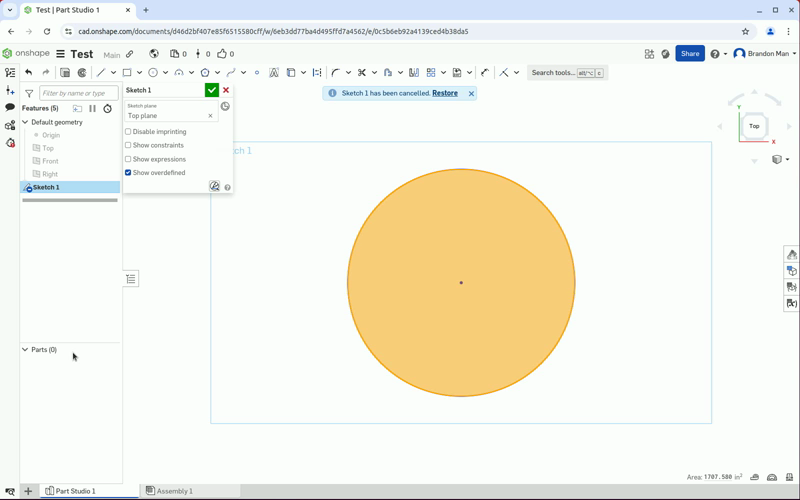
key(shift+e)
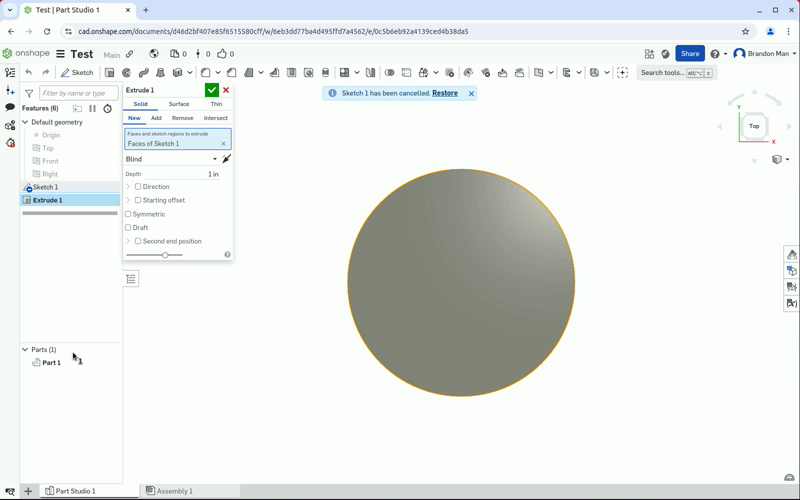
mouse_move(143, 106)
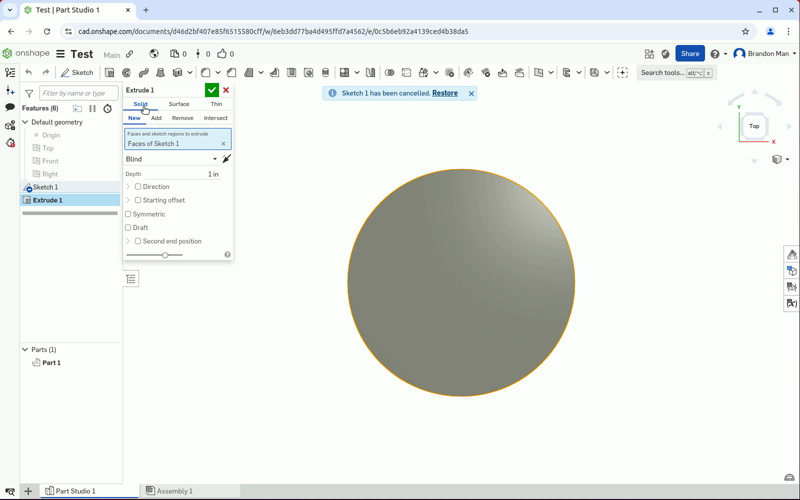
click(143, 106)
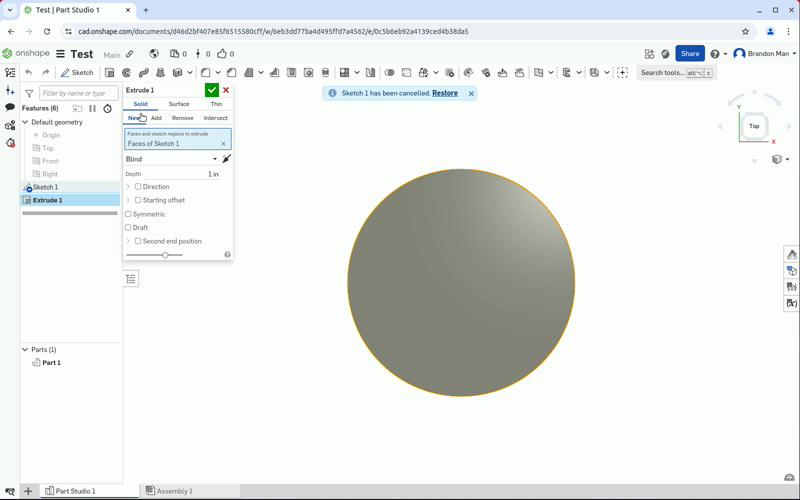
mouse_move(137, 120)
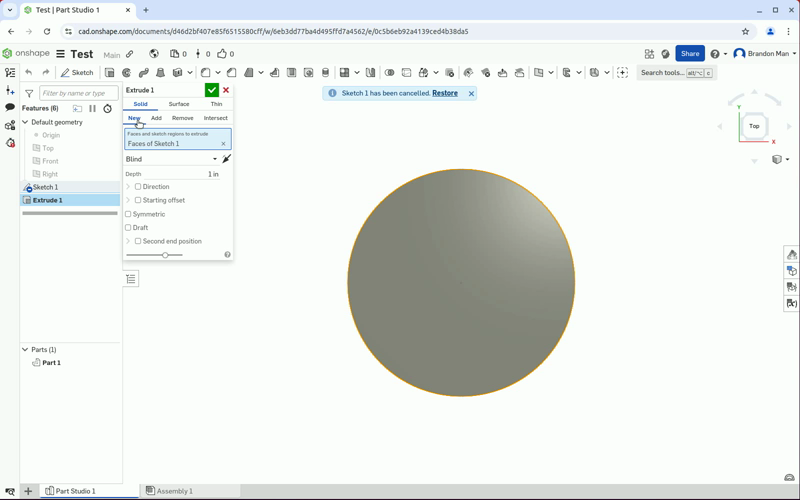
click(137, 120)
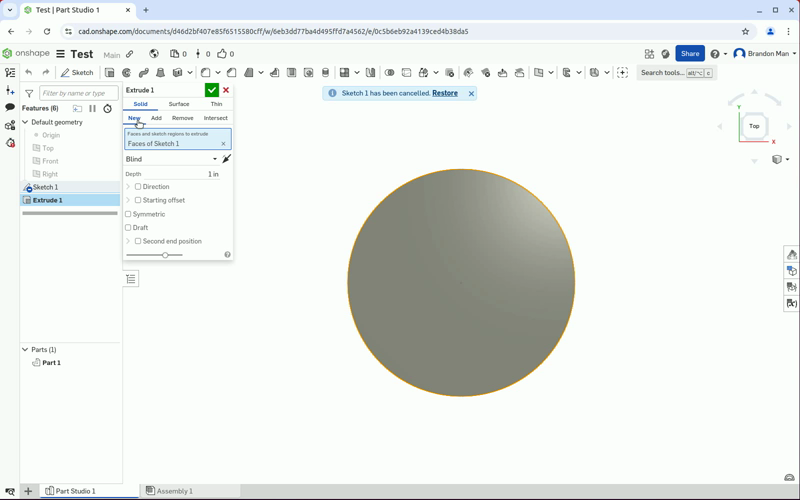
key(tab, 4)
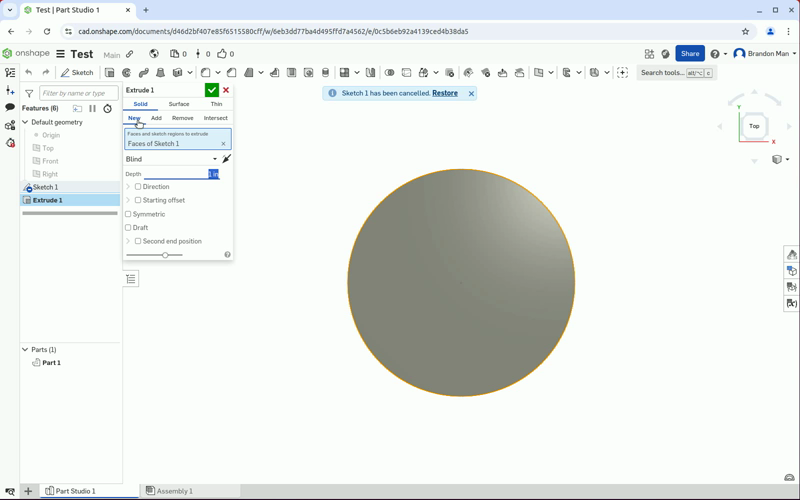
text(5.777)
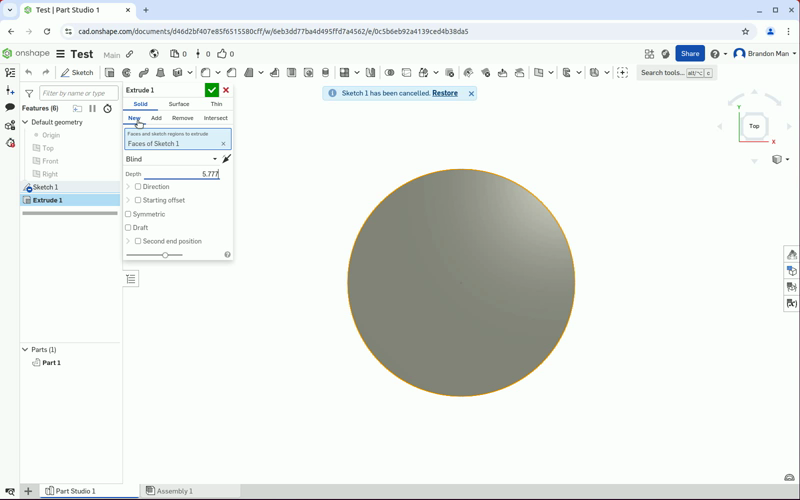
key(enter)
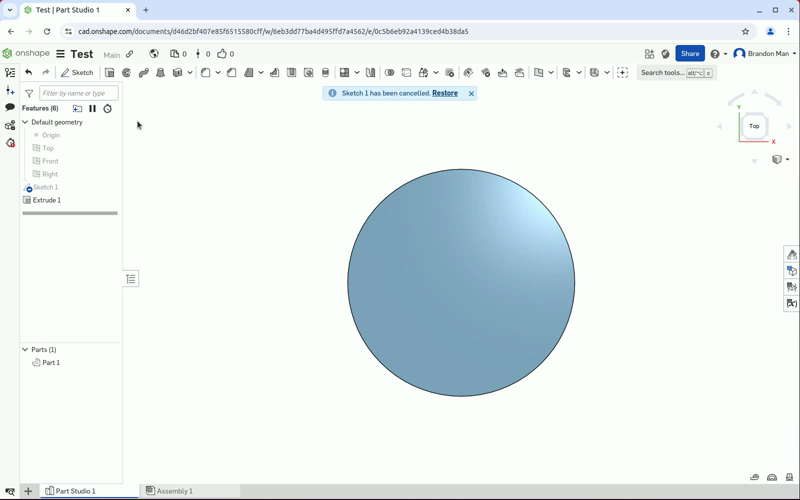
key(shift+h)
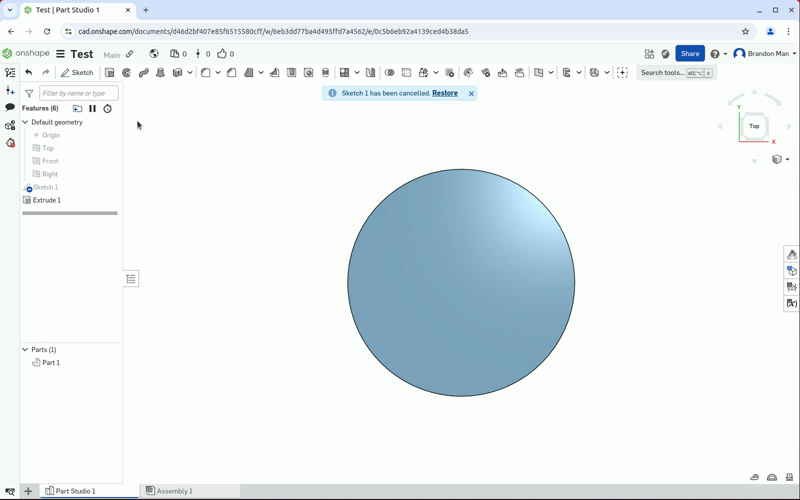
key(shift+h)
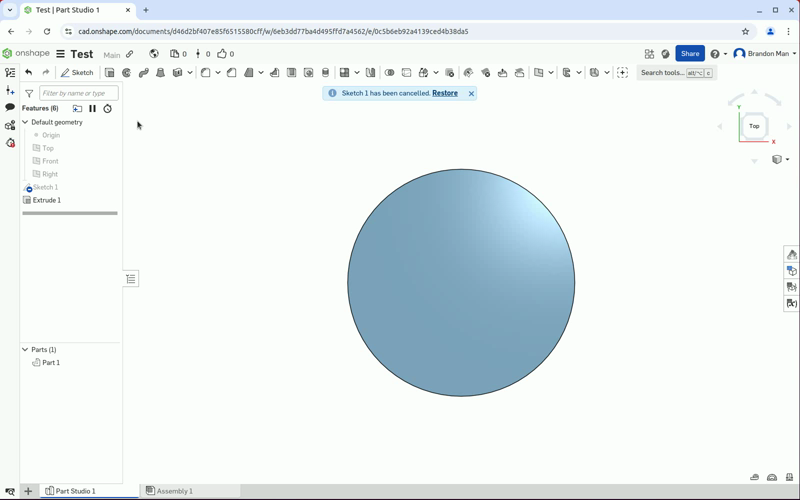
mouse_move(73, 189)
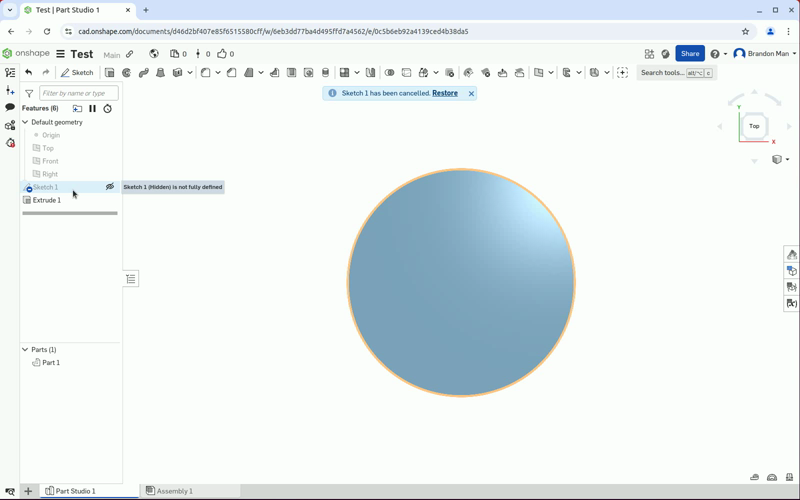
click(73, 189)
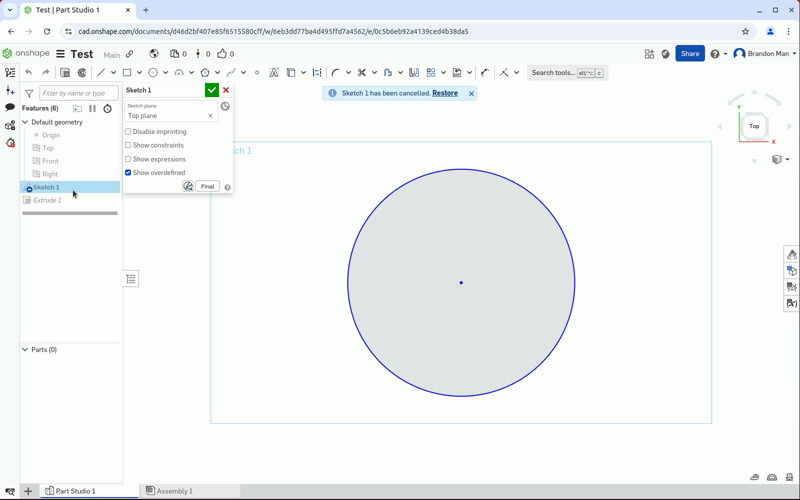
mouse_move(229, 92)
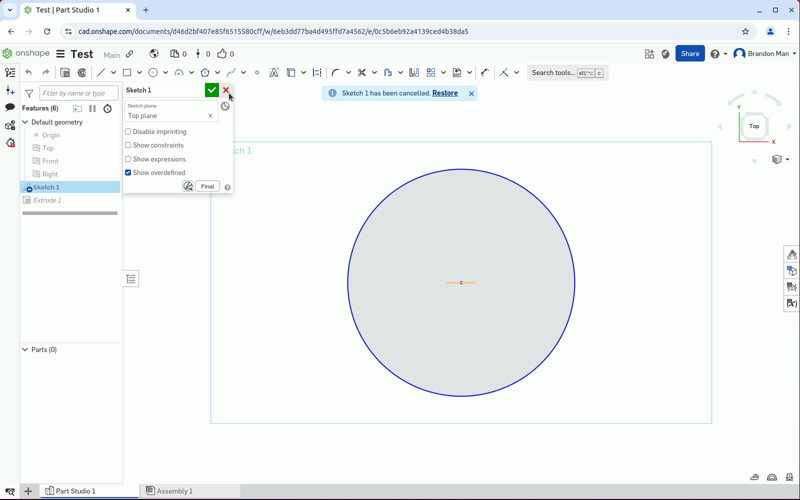
click(229, 92)
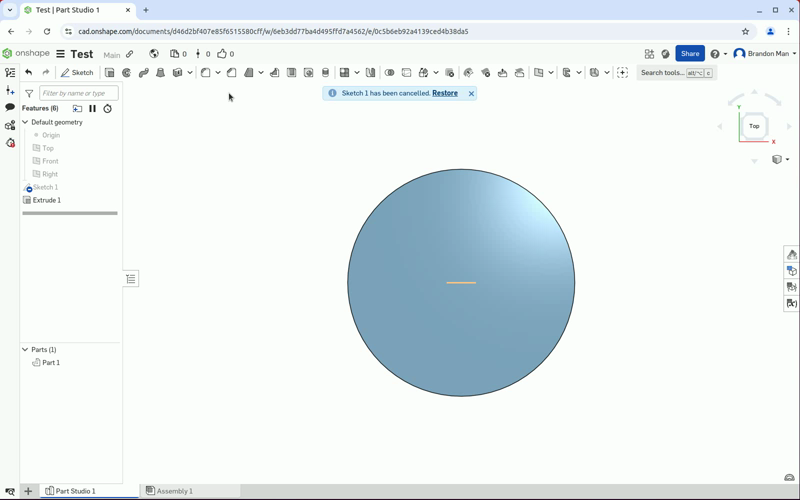
mouse_move(541, 75)
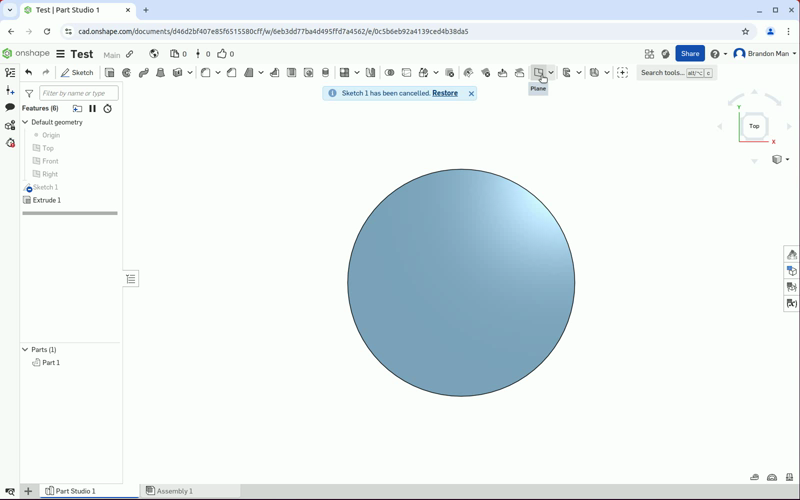
click(541, 75)
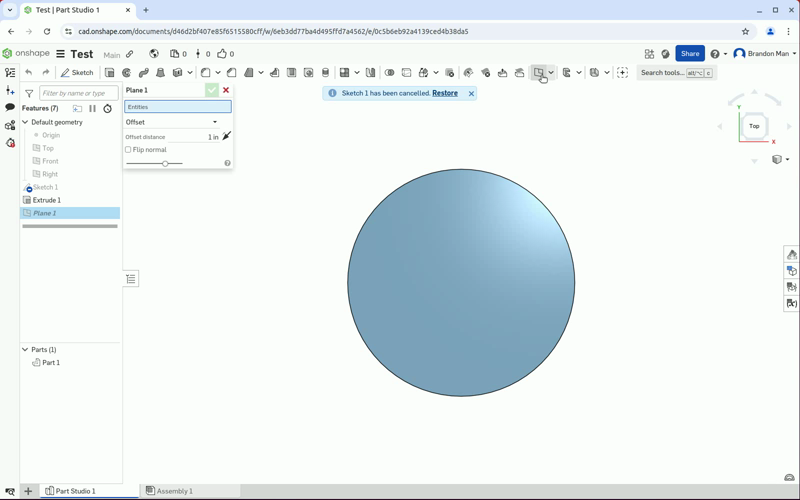
mouse_move(73, 150)
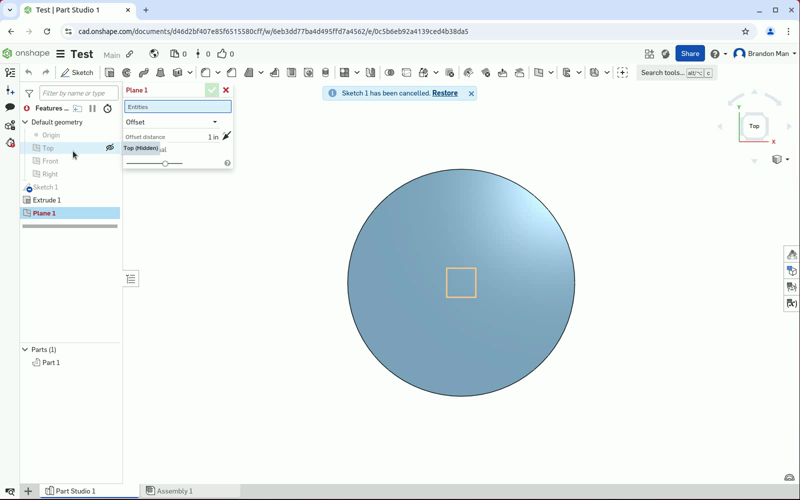
click(73, 150)
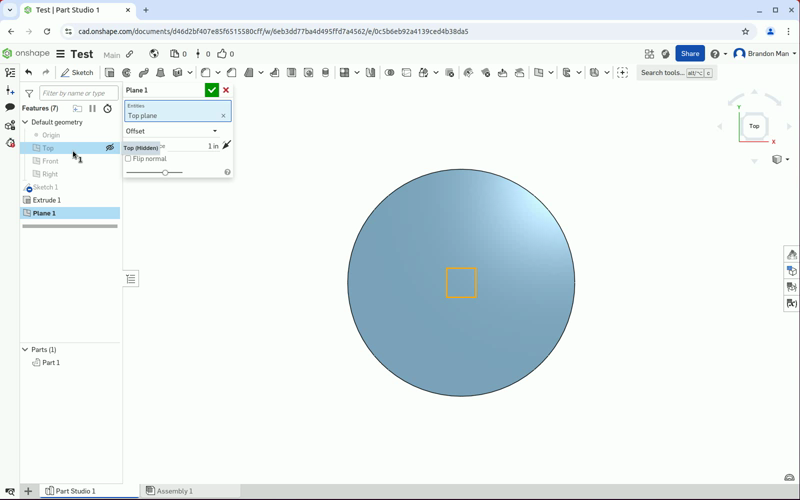
key(tab, 2)
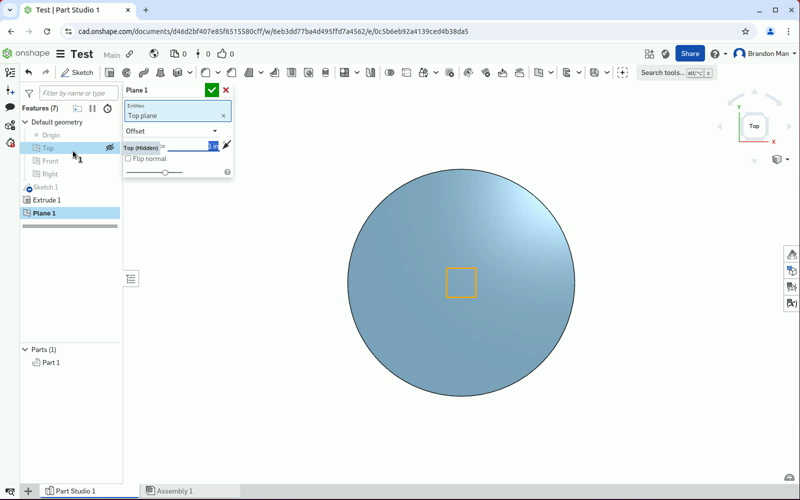
text(5.792)
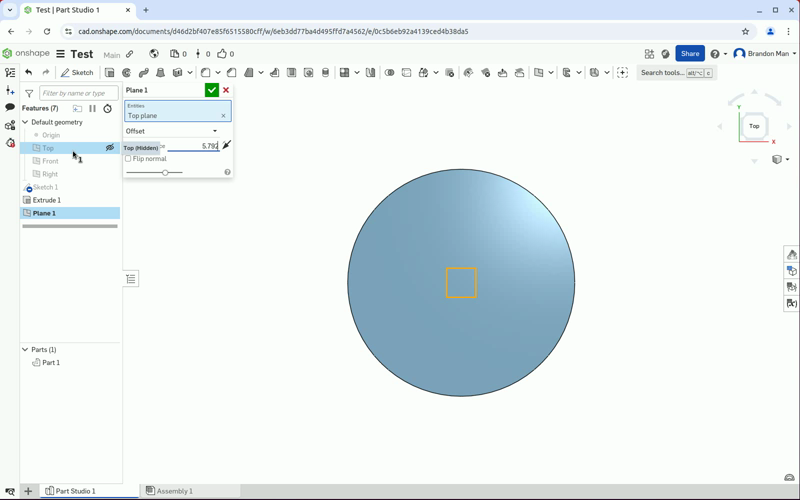
key(enter, 2)
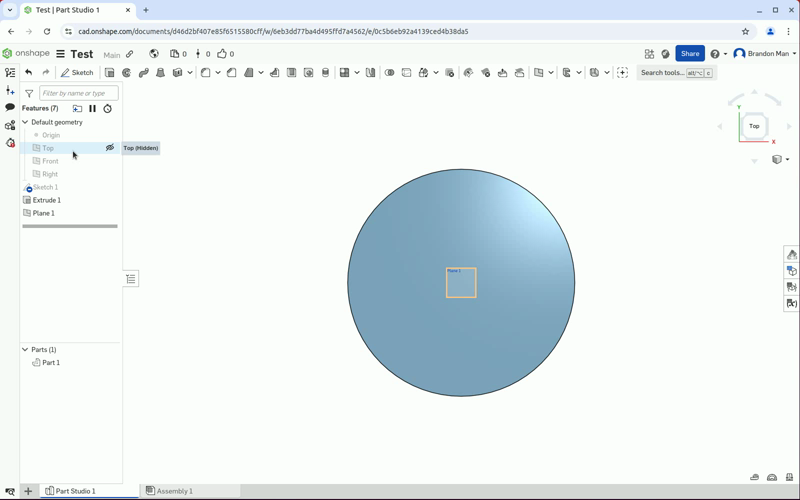
key(shift+s)
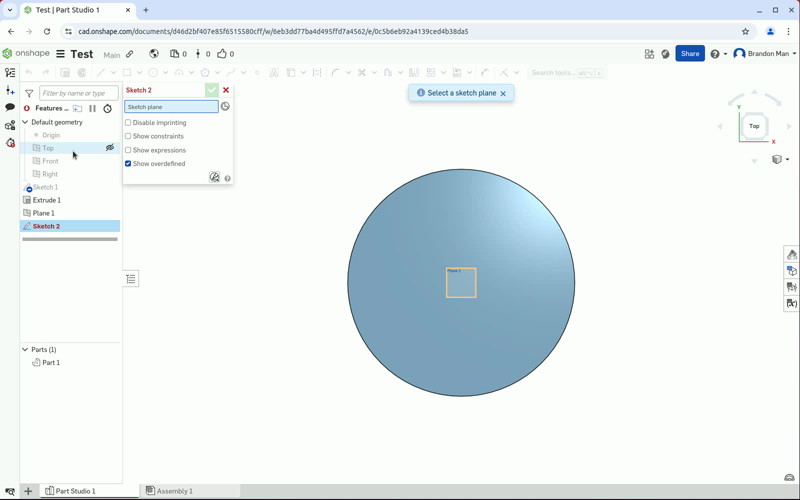
mouse_move(73, 215)
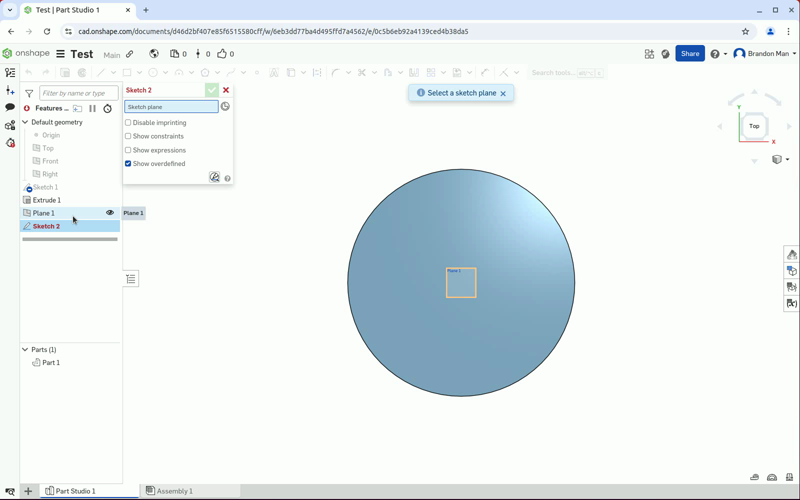
click(73, 215)
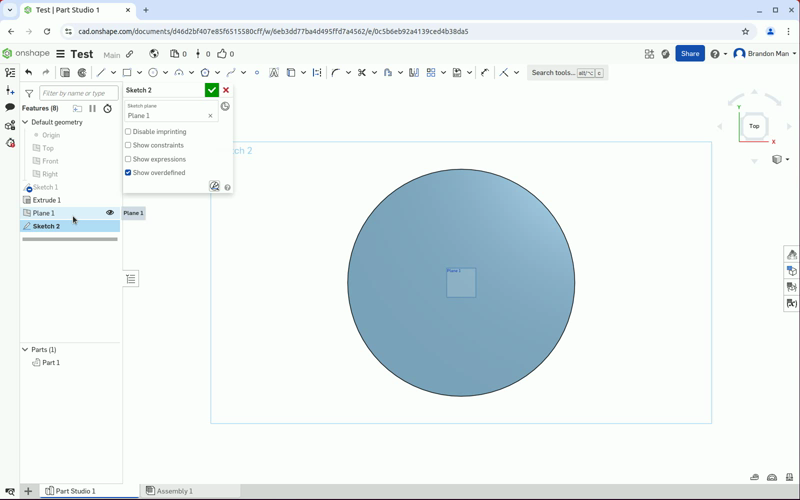
mouse_move(73, 352)
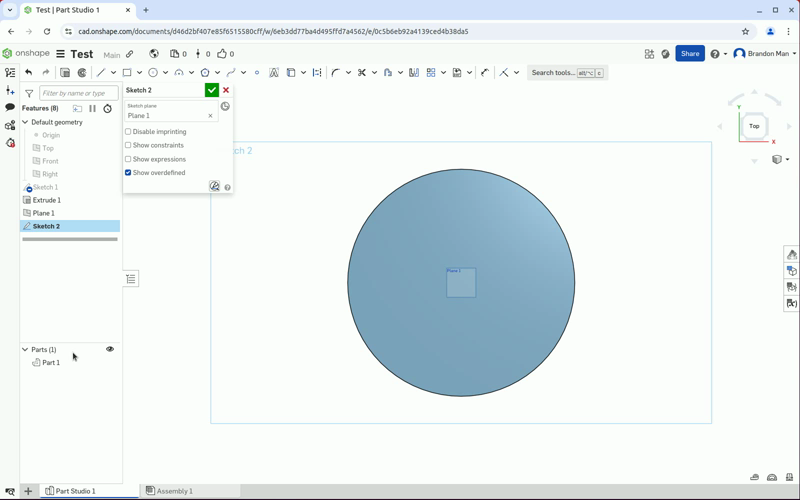
key(y)
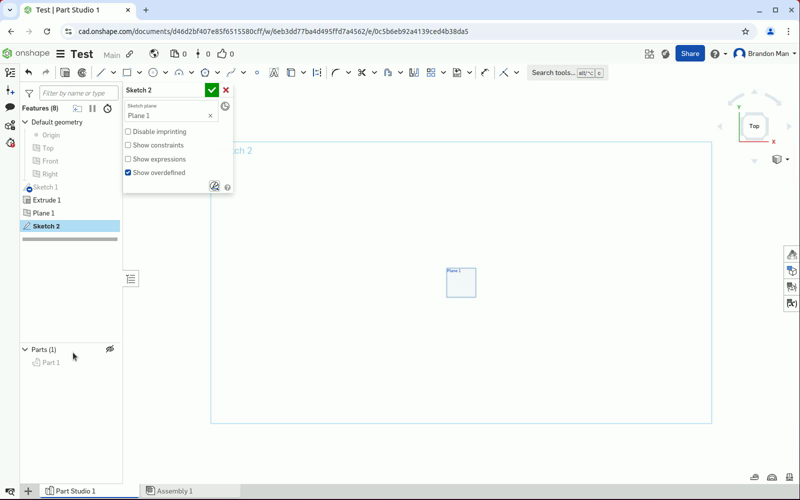
key(c)
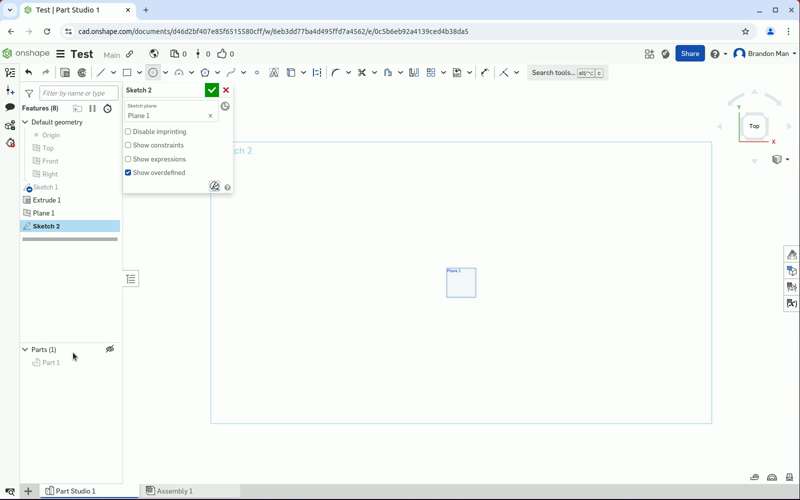
key_down(shift)
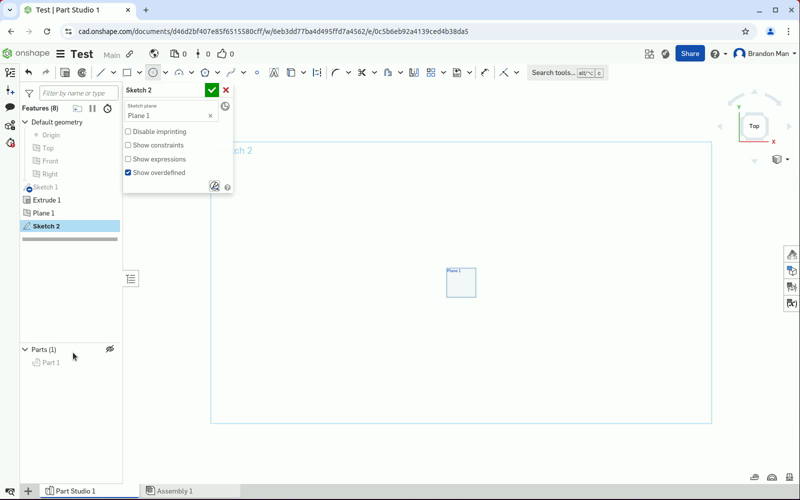
mouse_move(461, 282)
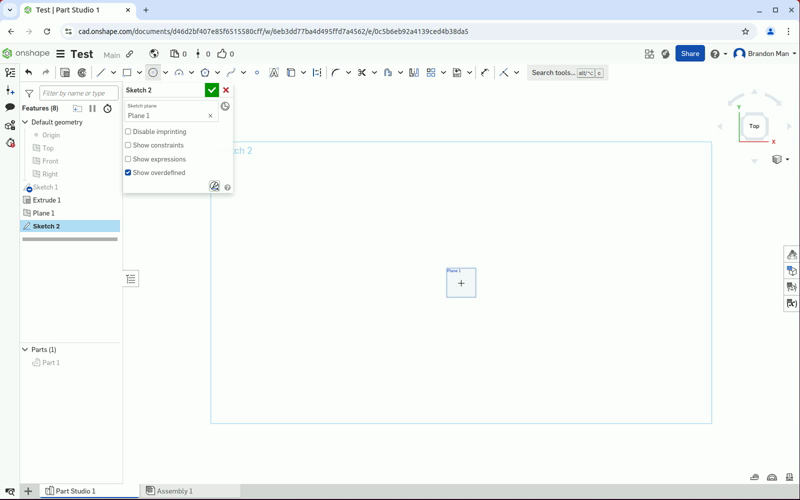
click(461, 282)
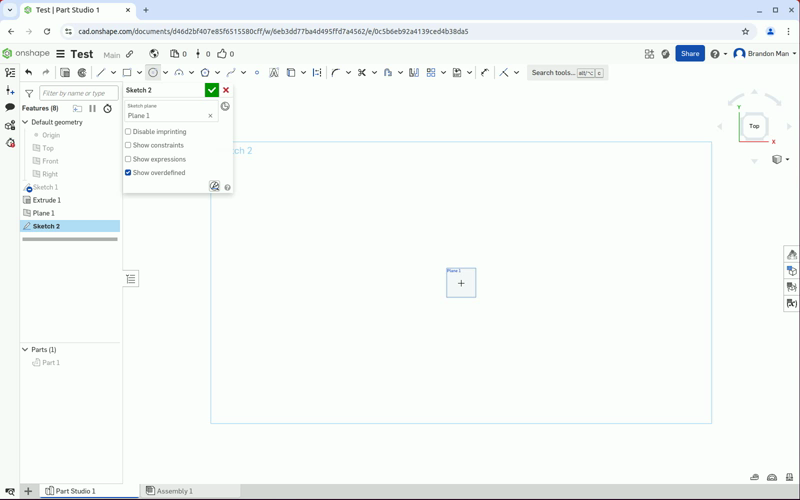
key_up(shift)
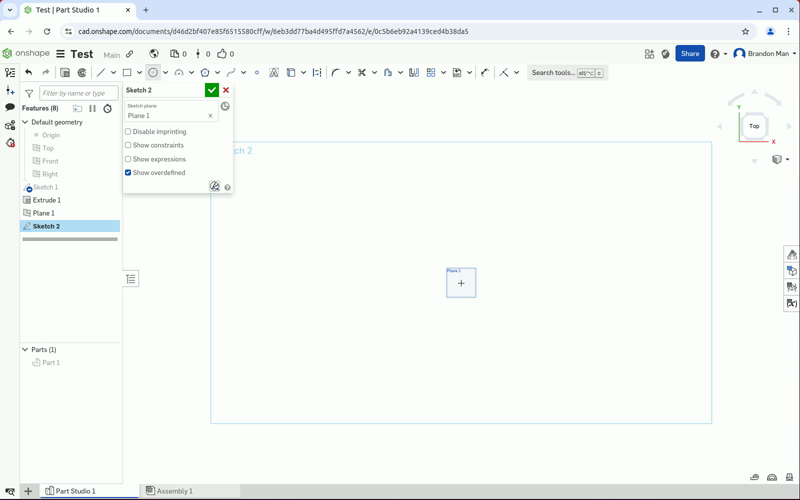
mouse_move(544, 282)
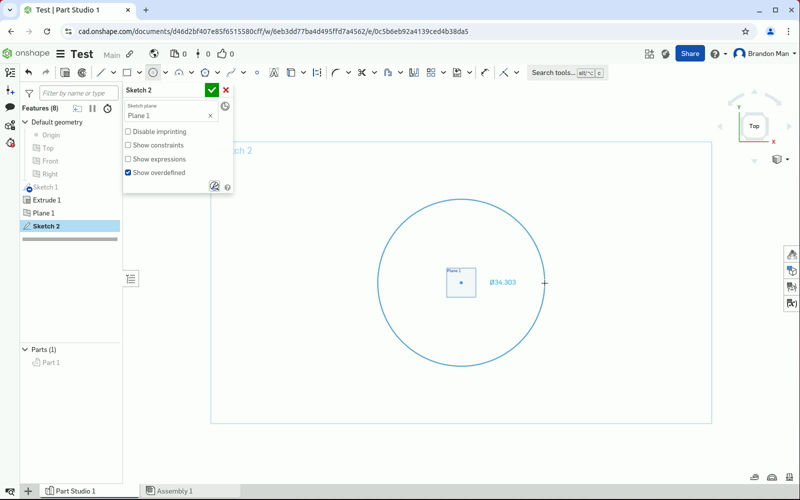
click(544, 282)
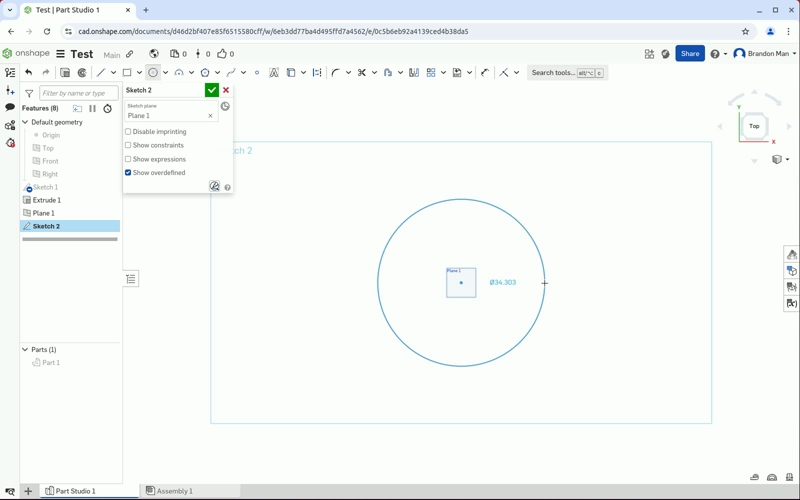
key(esc)
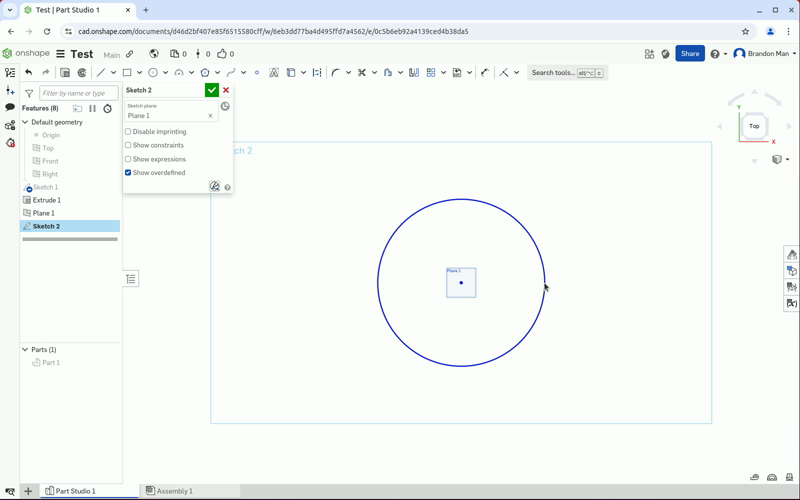
mouse_move(455, 284)
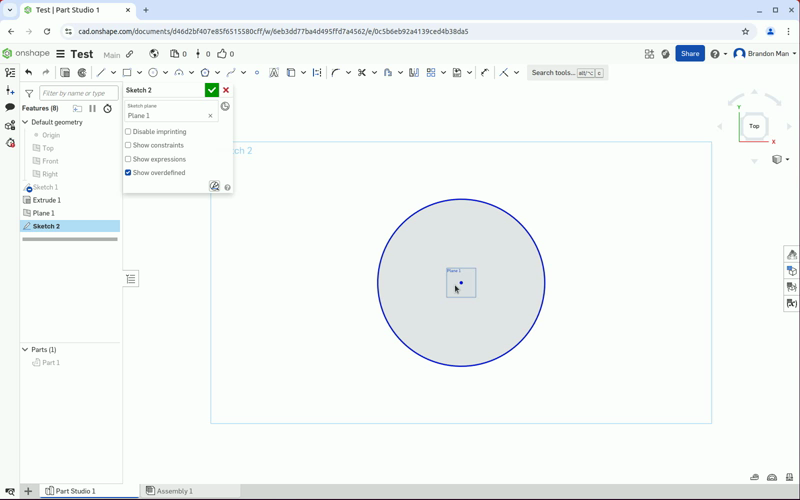
click(455, 284)
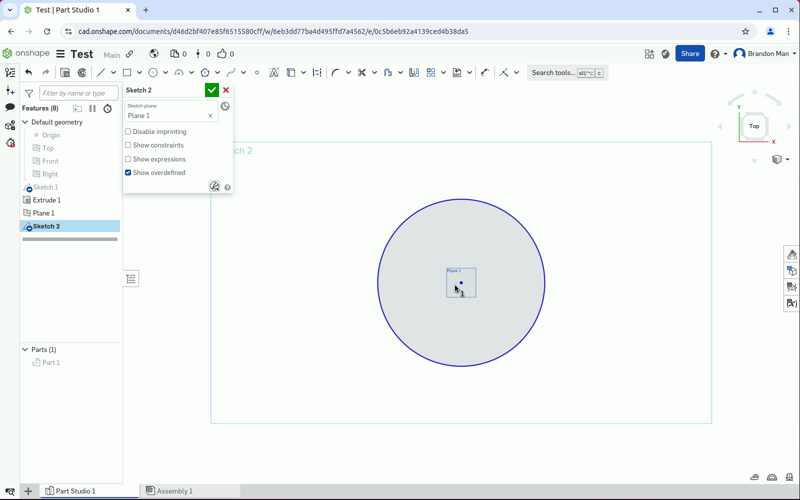
mouse_move(73, 352)
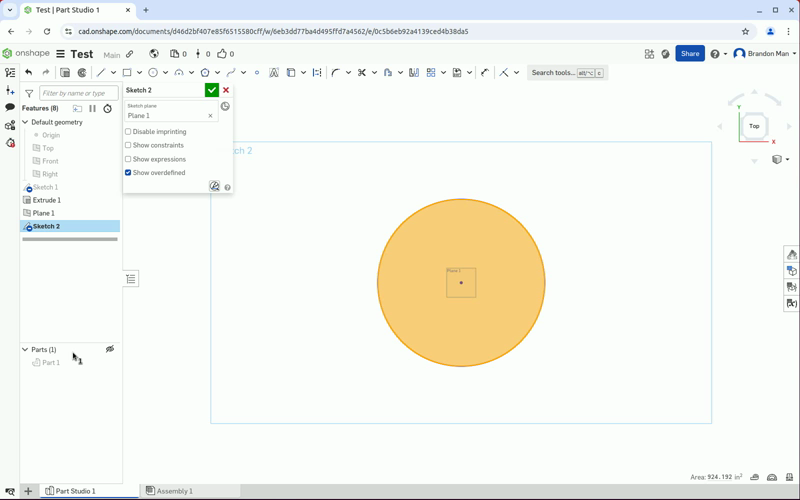
key(shift+y)
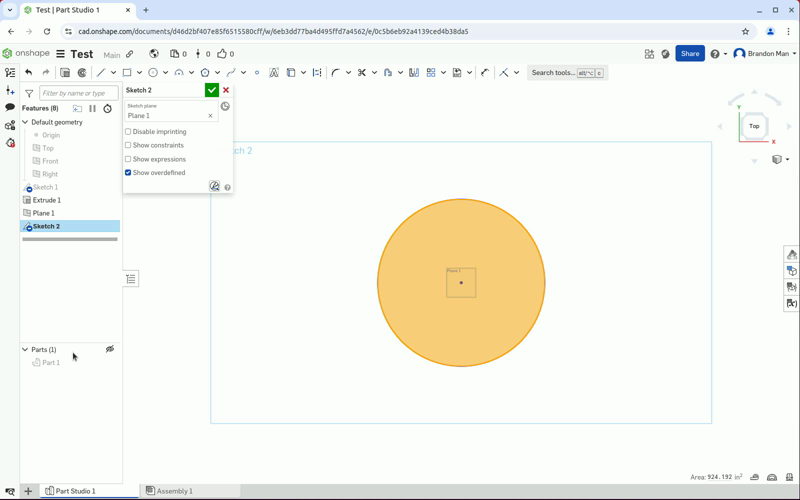
key(shift+e)
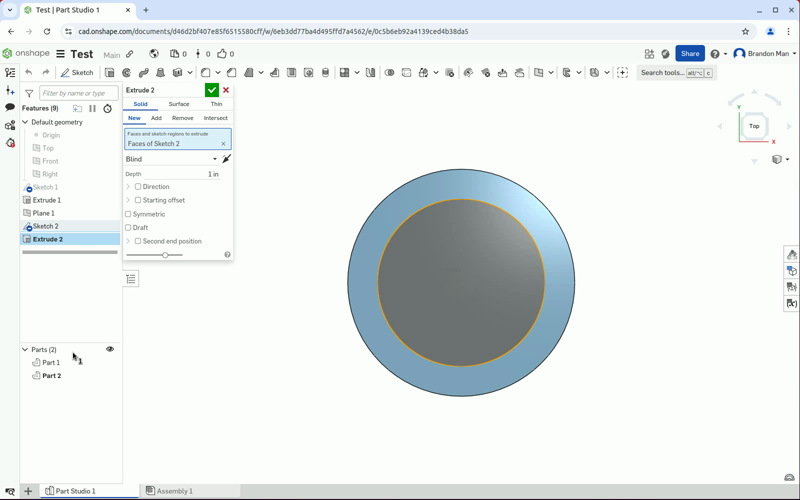
mouse_move(143, 106)
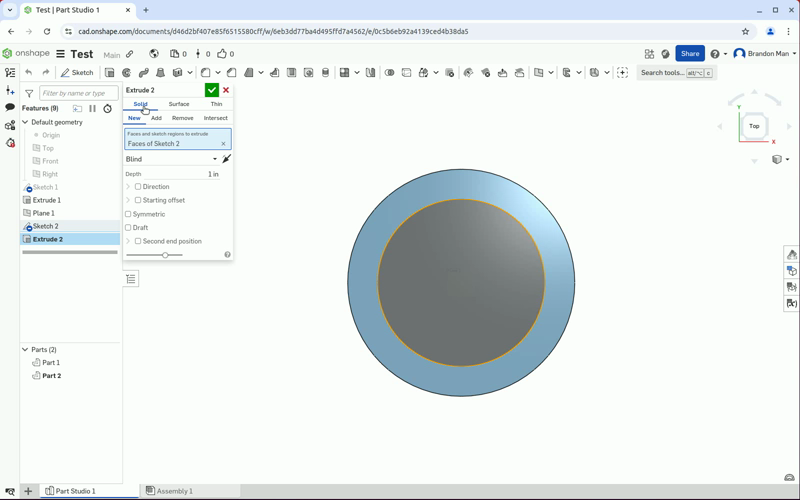
click(143, 106)
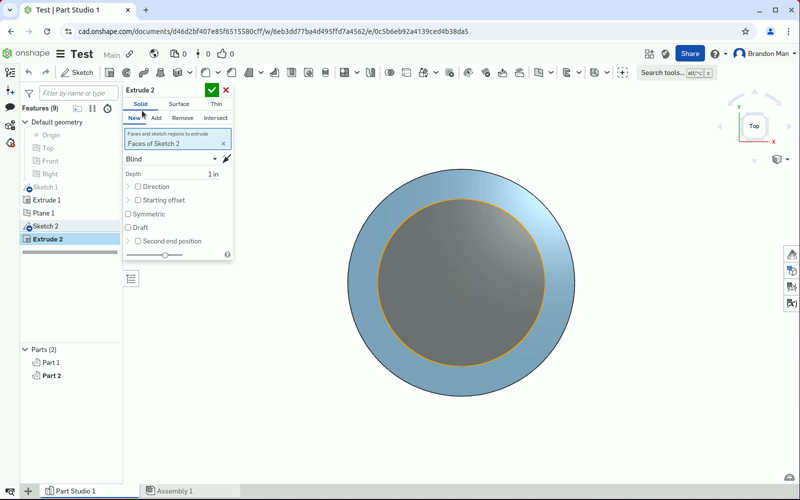
mouse_move(137, 120)
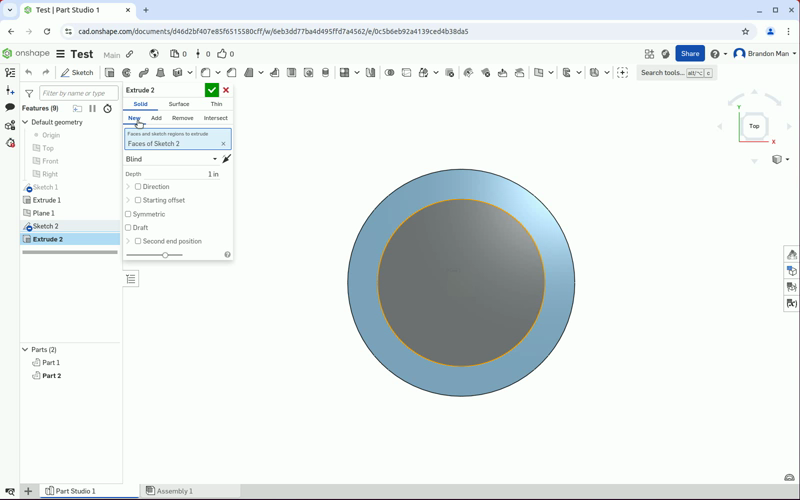
click(137, 120)
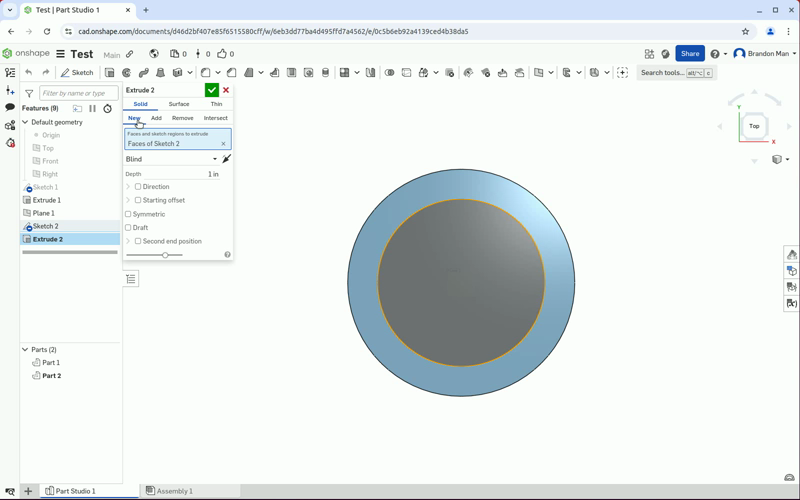
key(tab, 4)
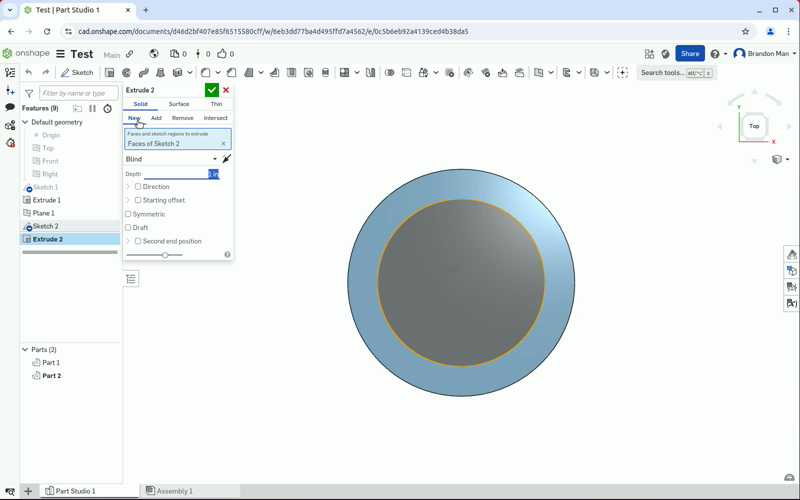
text(5.777)
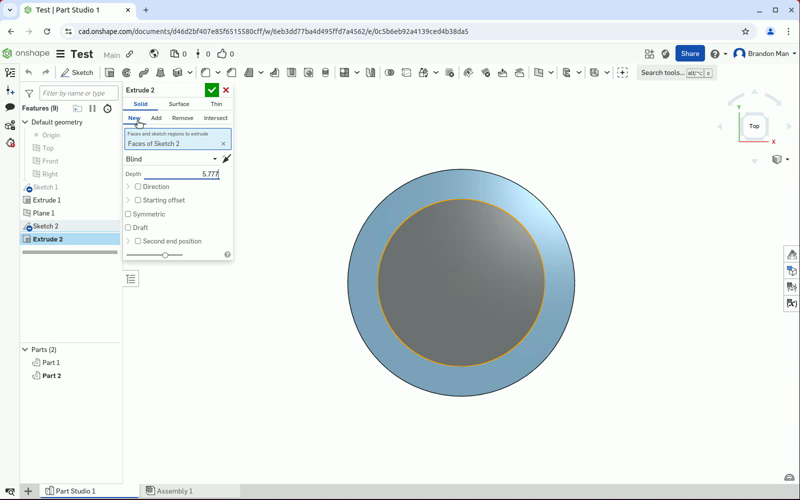
key(enter)
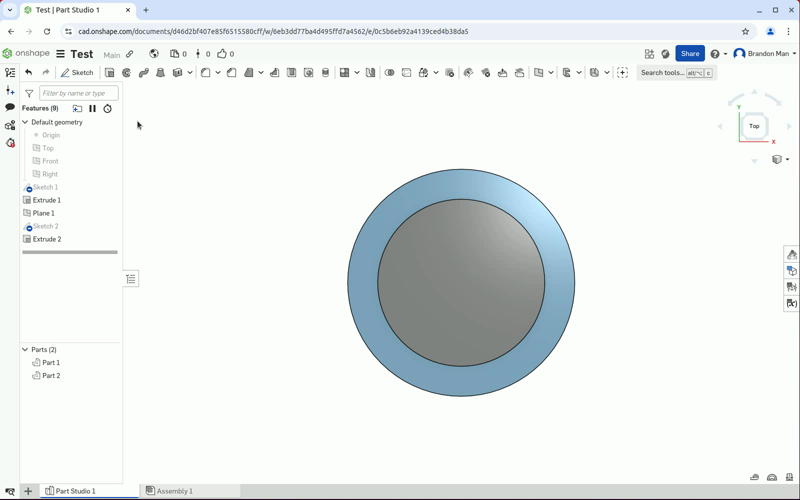
key(shift+h)
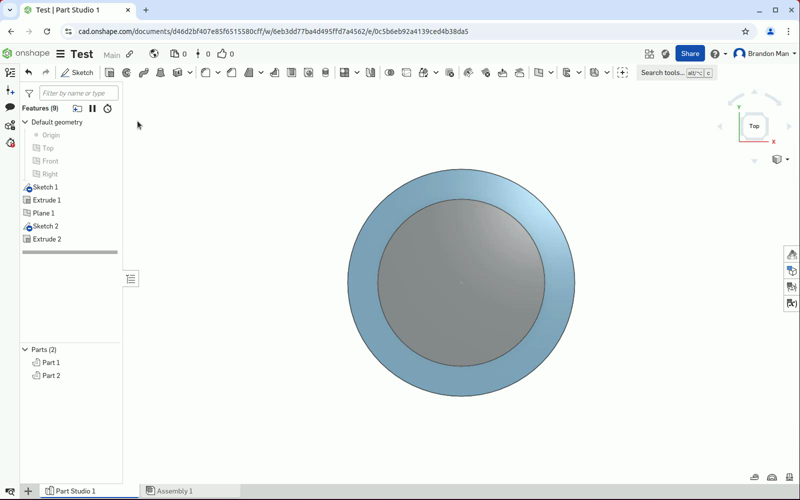
key(shift+h)
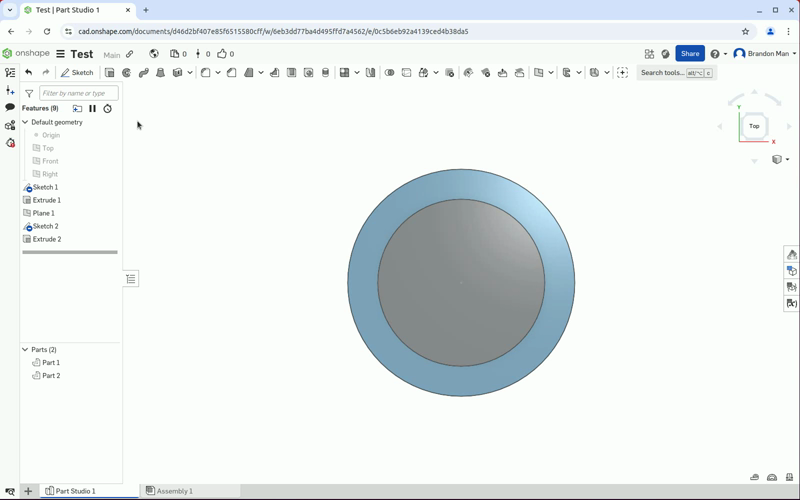
key(shift+7)
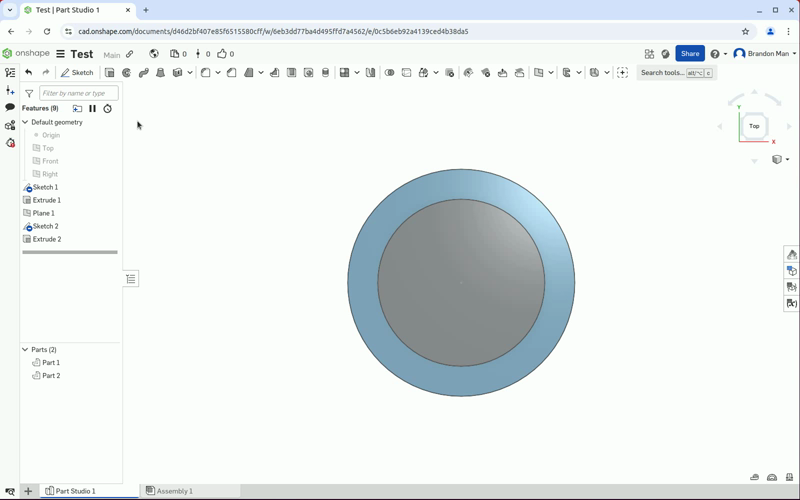
key(up, 3)
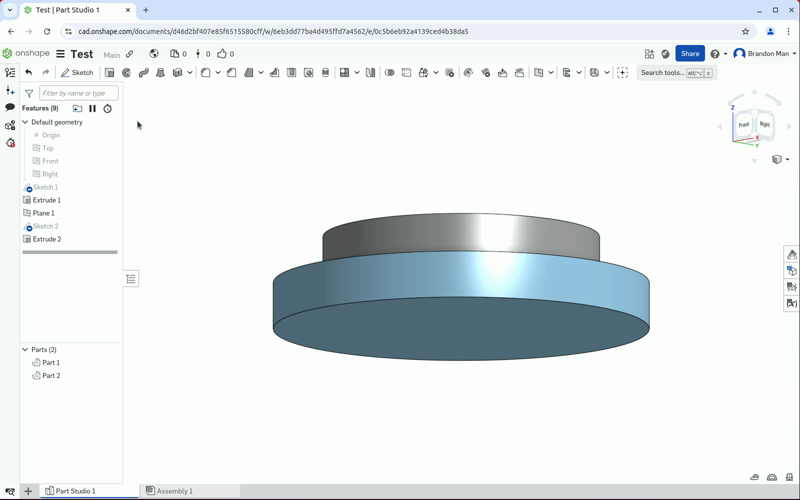
key(left, 3)
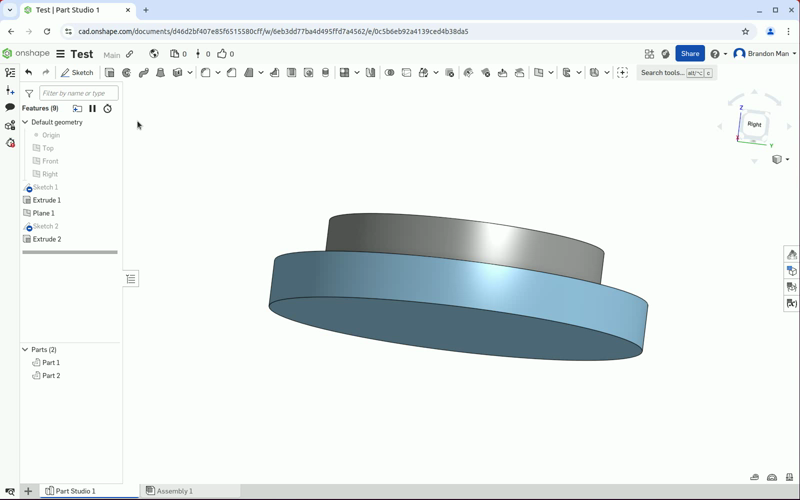
key(right, 3)
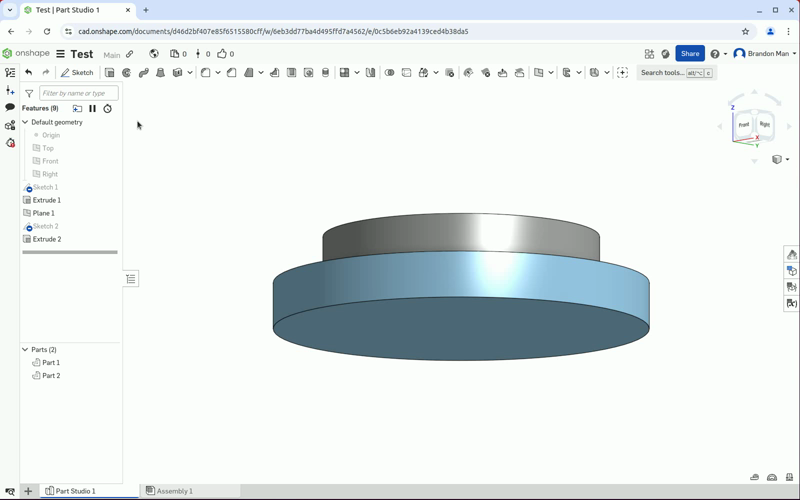
key(down, 3)
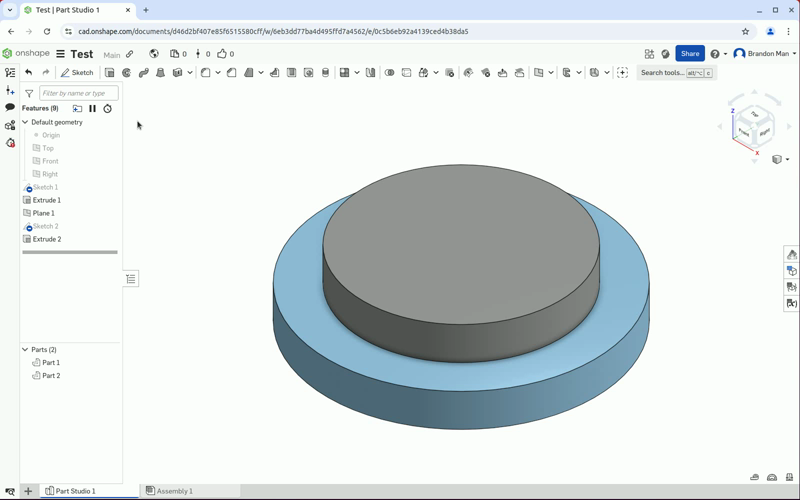
mouse_move(73, 189)
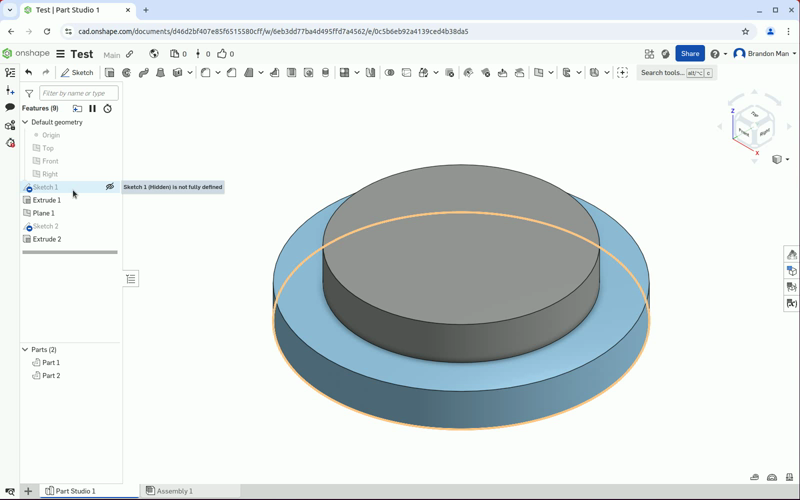
click(73, 189)